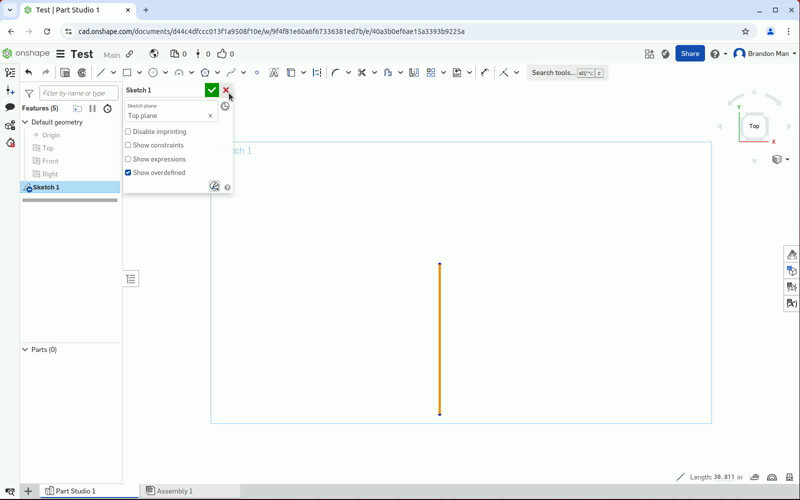
key(shift+h)
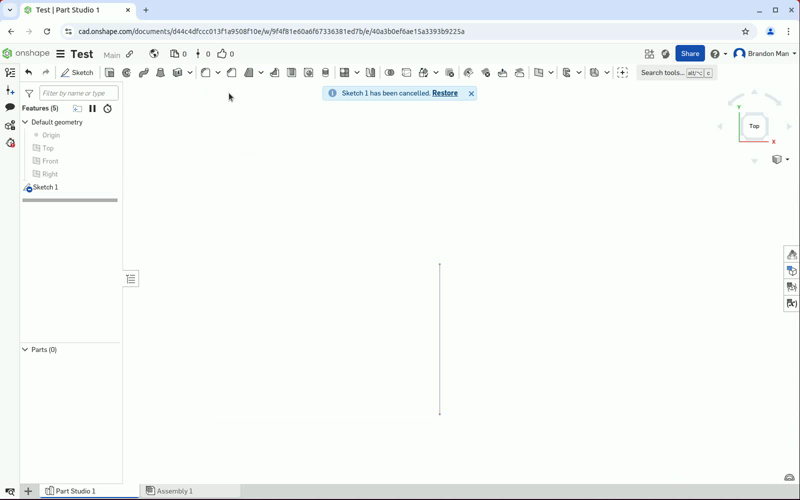
key(shift+s)
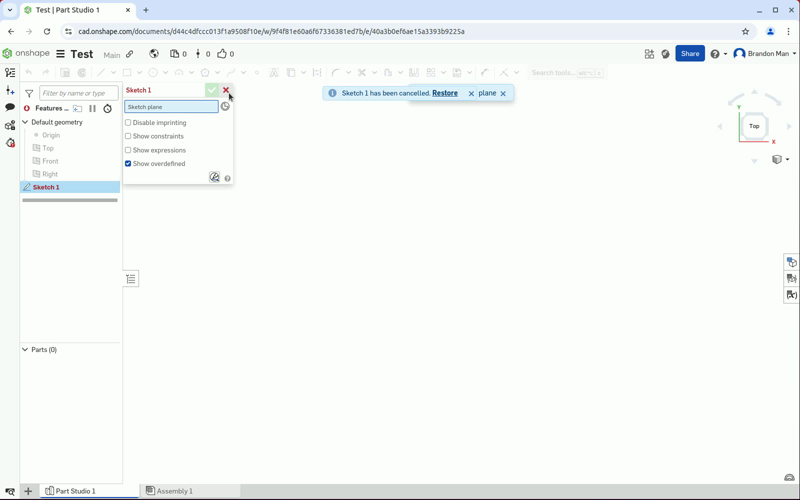
mouse_move(73, 150)
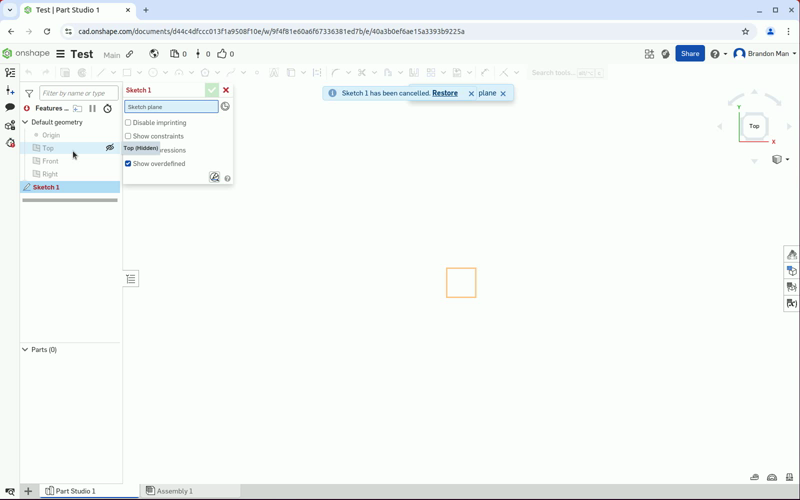
click(73, 150)
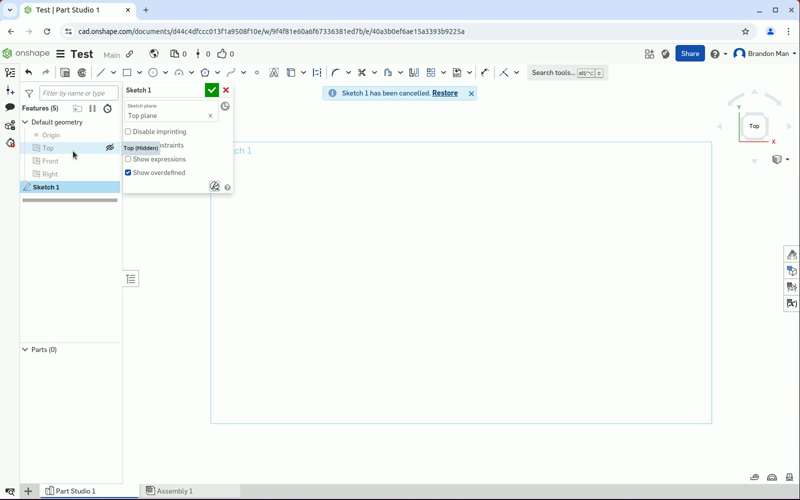
mouse_move(73, 352)
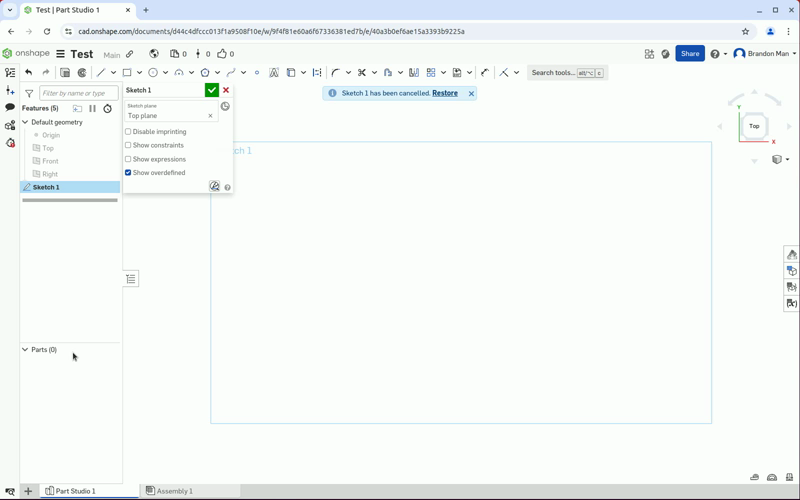
key(y)
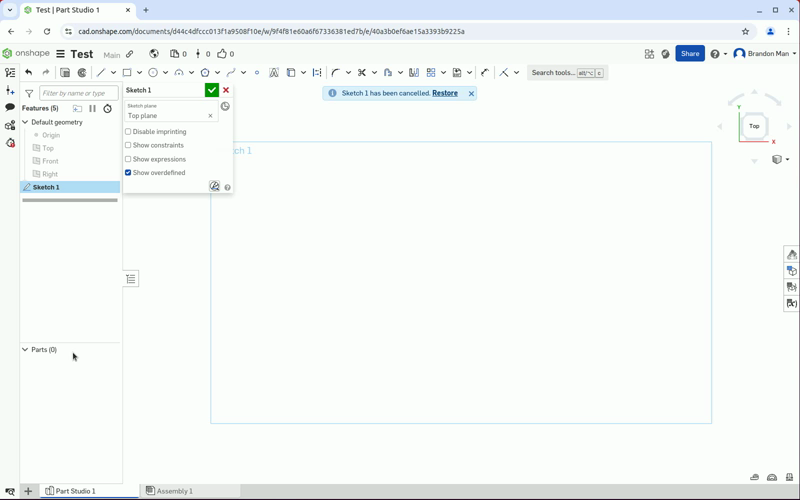
key(c)
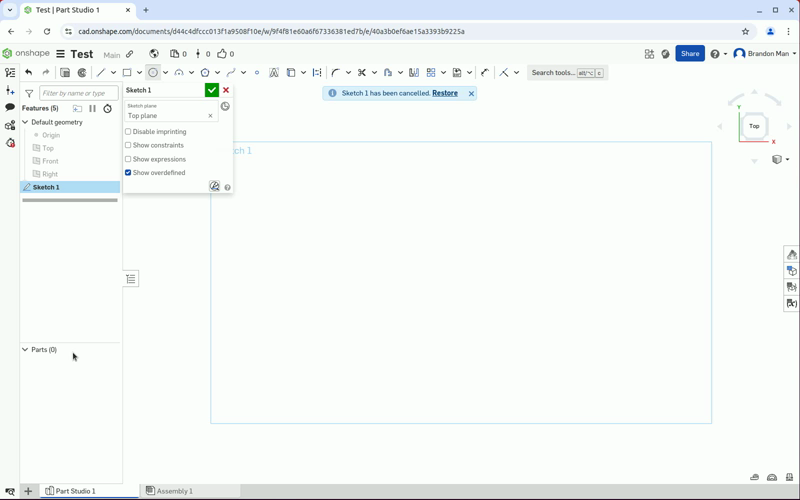
key_down(shift)
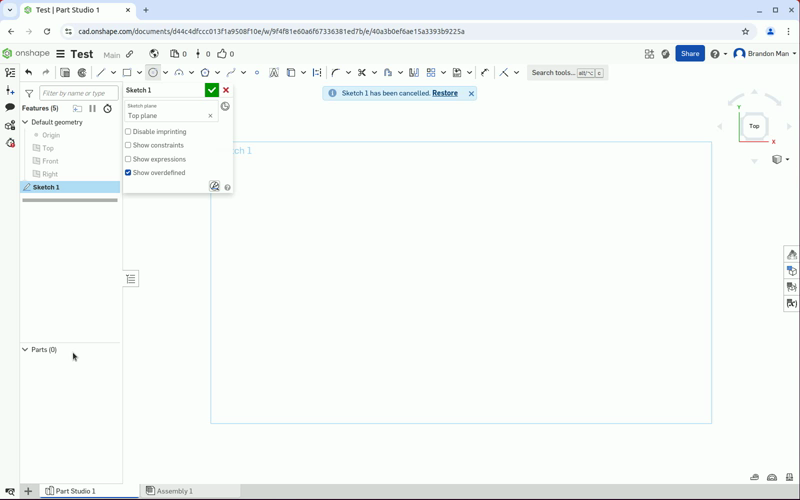
mouse_move(461, 282)
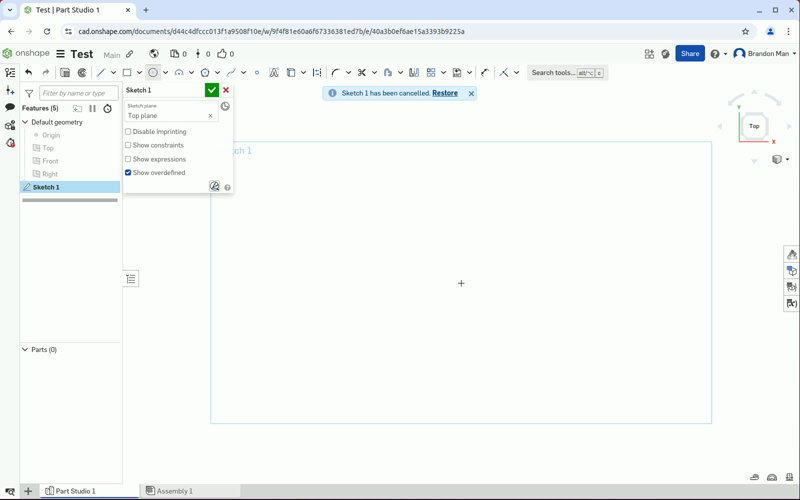
click(461, 282)
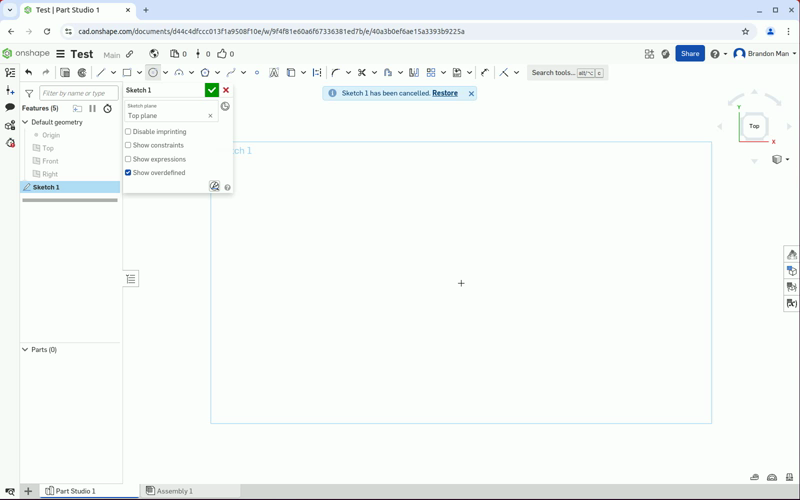
key_up(shift)
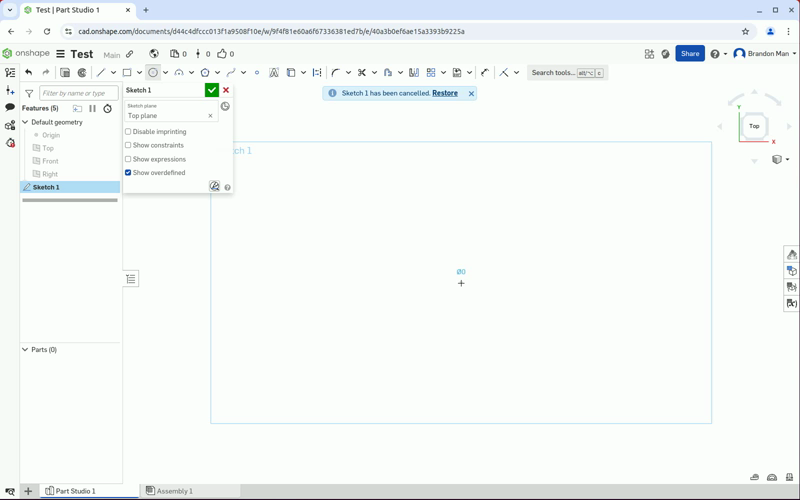
mouse_move(574, 282)
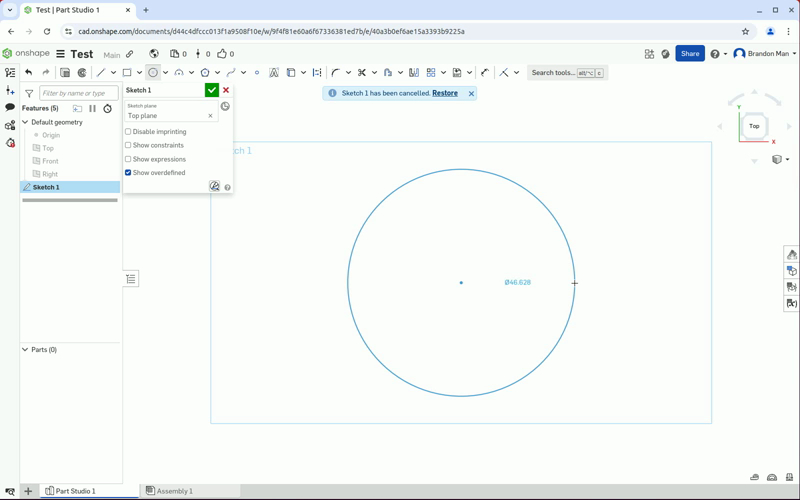
click(574, 282)
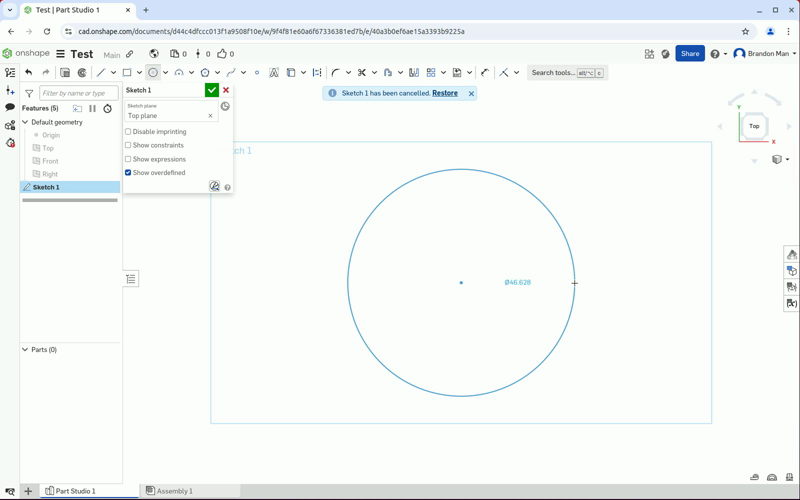
key(esc)
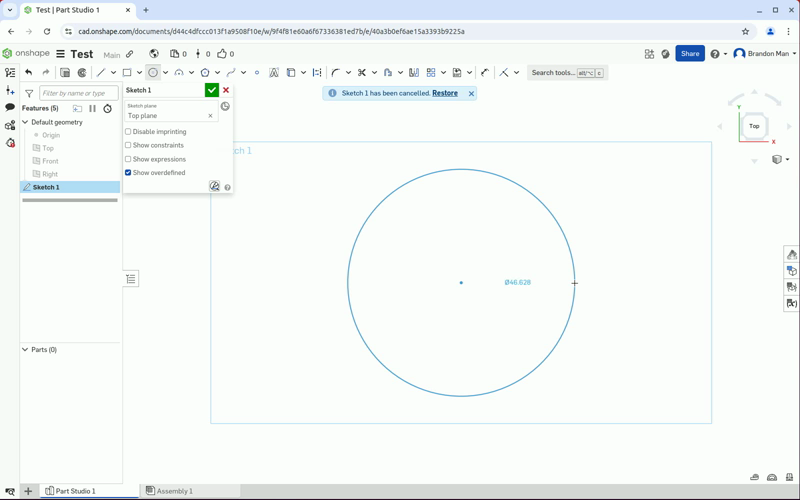
mouse_move(475, 228)
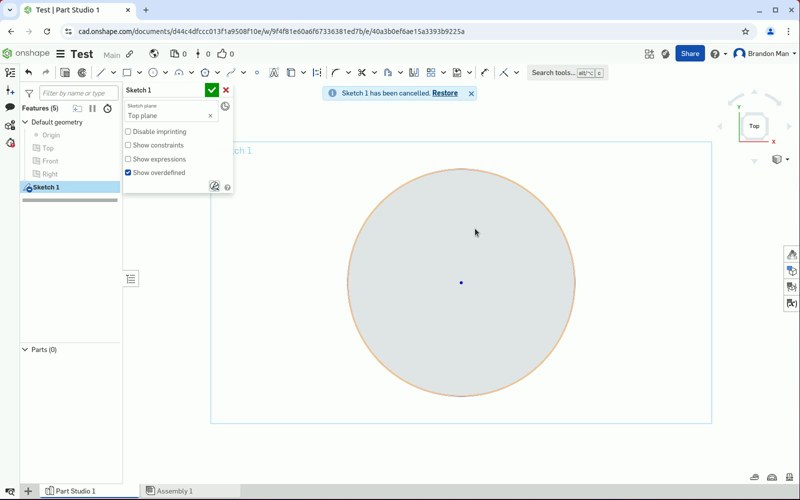
click(475, 228)
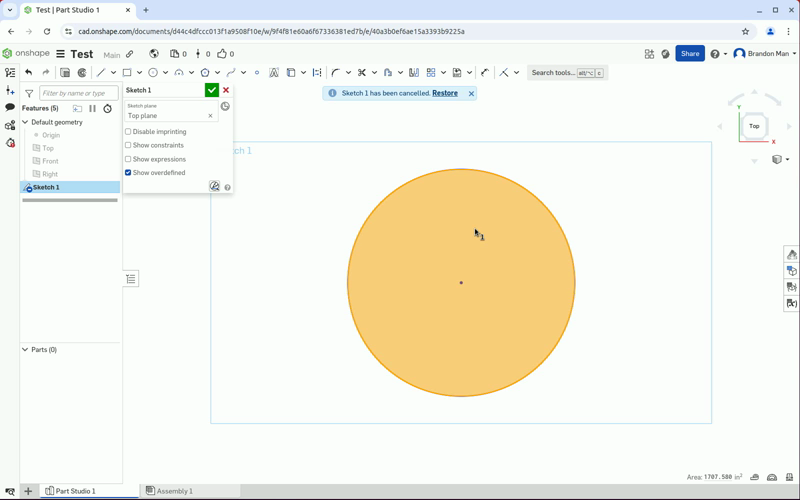
mouse_move(73, 352)
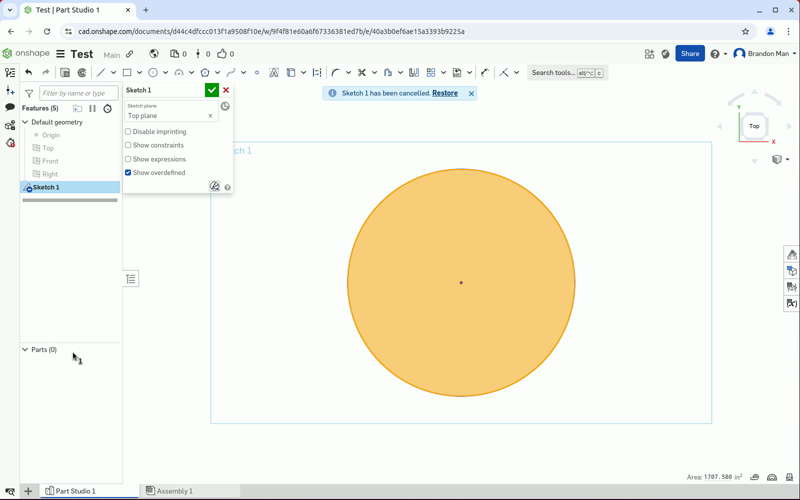
key(shift+y)
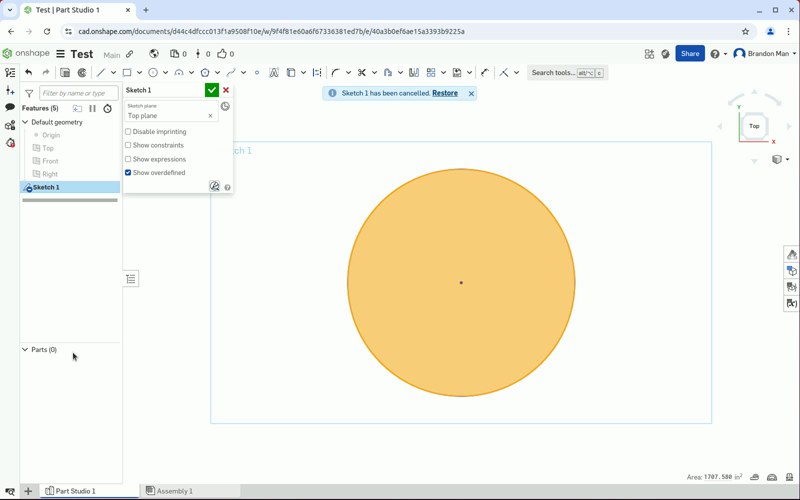
key(shift+e)
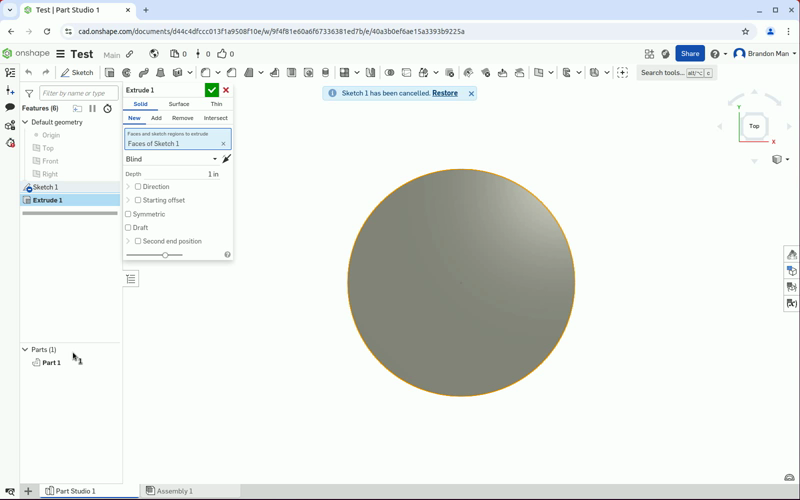
mouse_move(143, 106)
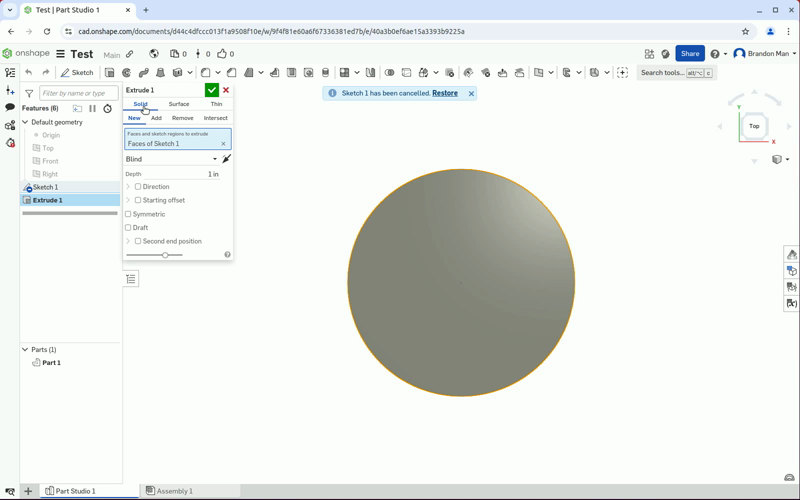
click(143, 106)
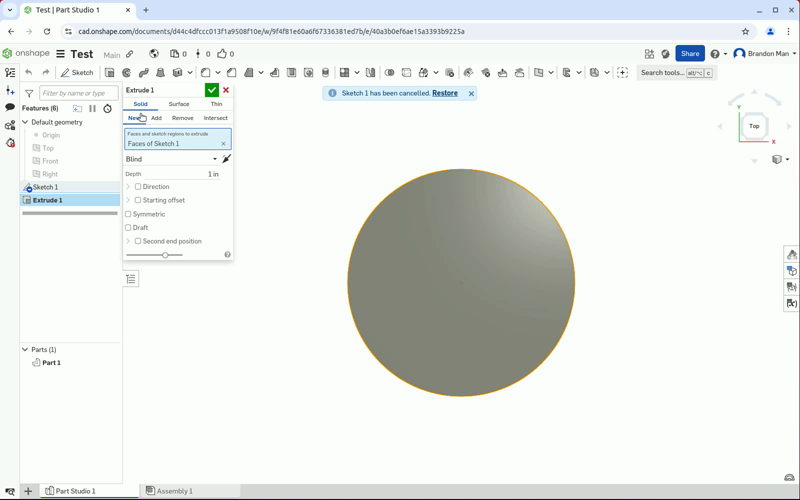
mouse_move(137, 120)
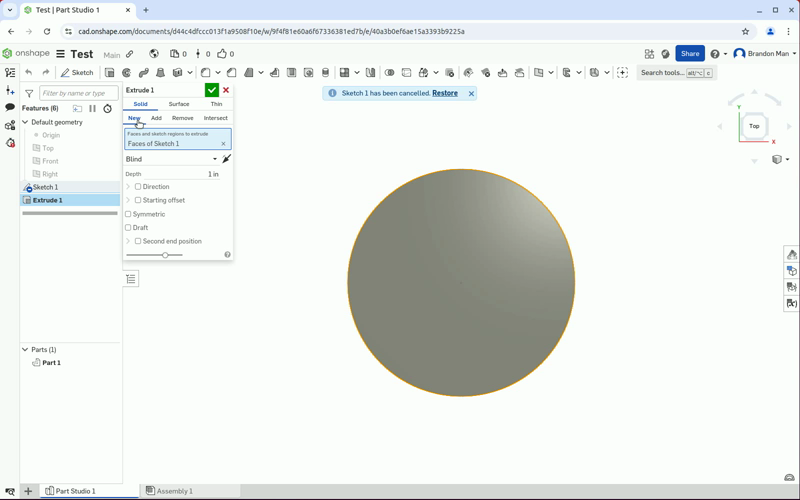
click(137, 120)
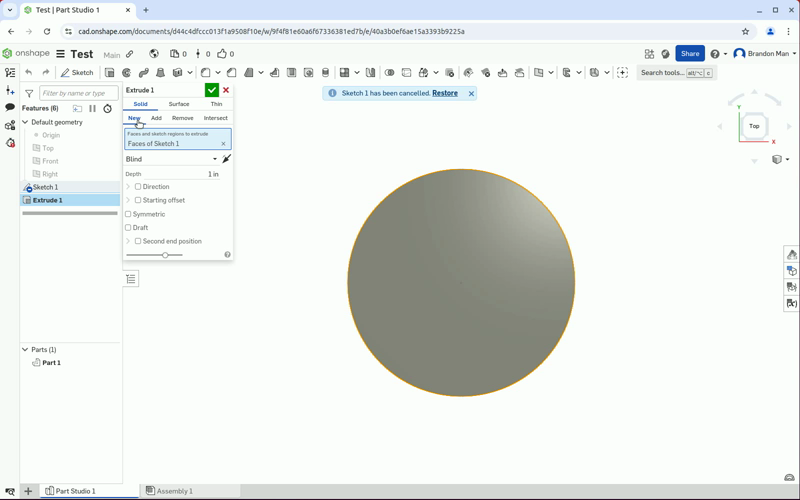
key(tab, 4)
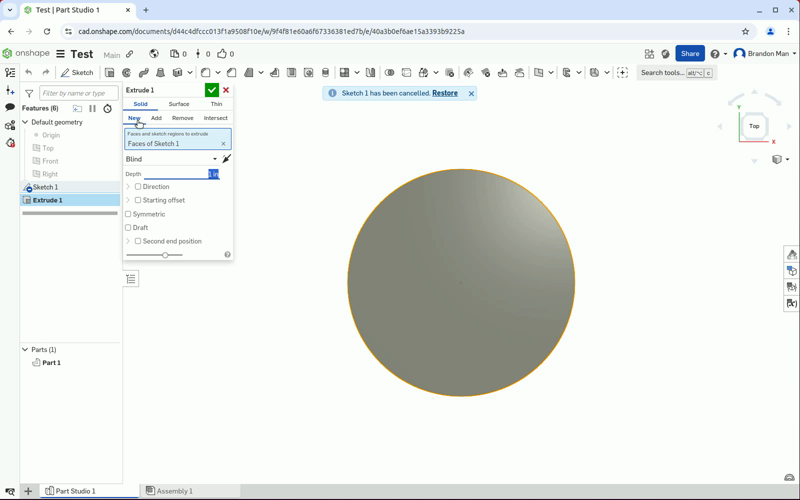
text(1.204)
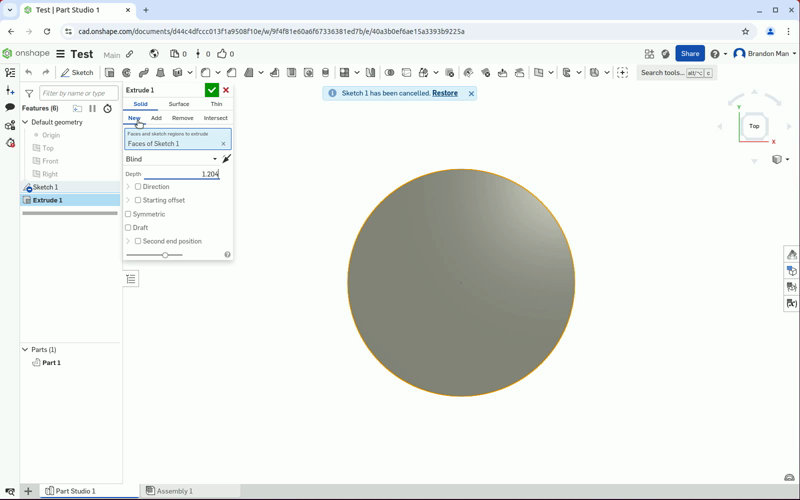
key(enter)
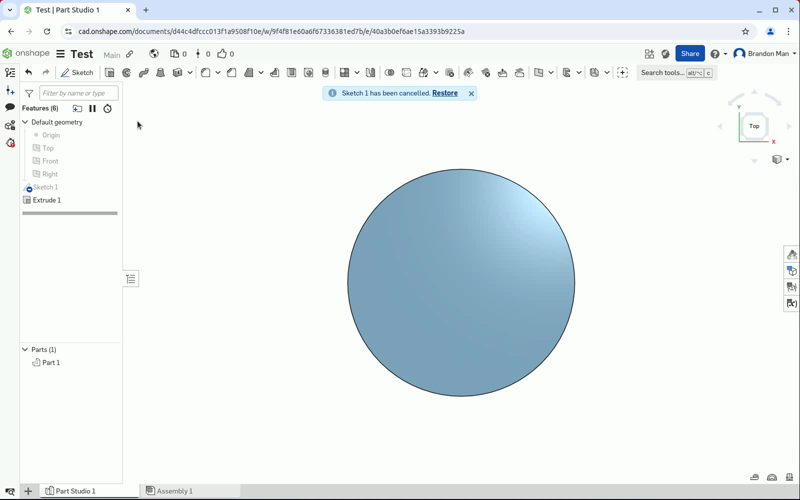
key(shift+h)
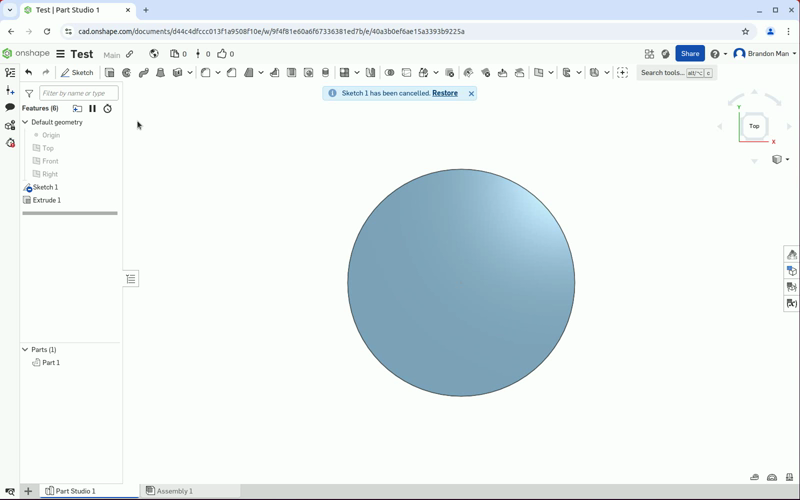
key(shift+h)
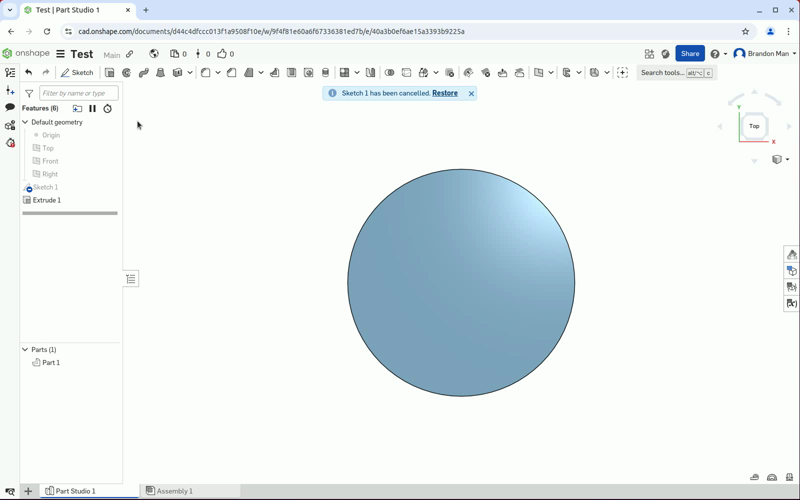
mouse_move(73, 189)
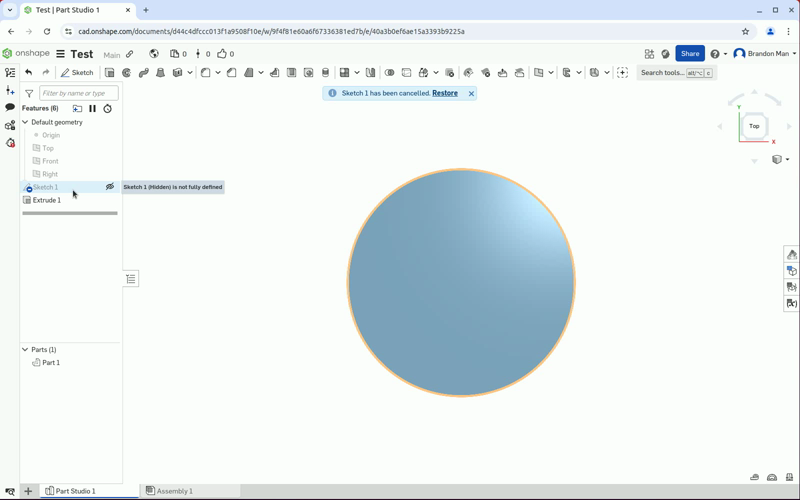
click(73, 189)
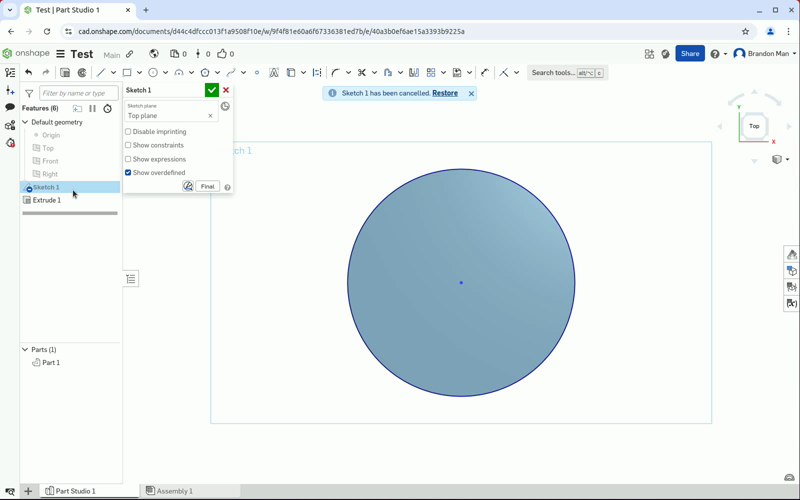
mouse_move(229, 92)
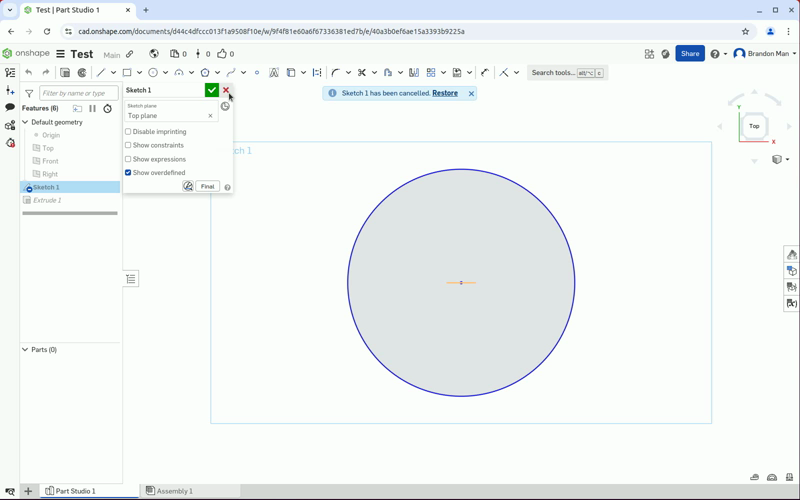
click(229, 92)
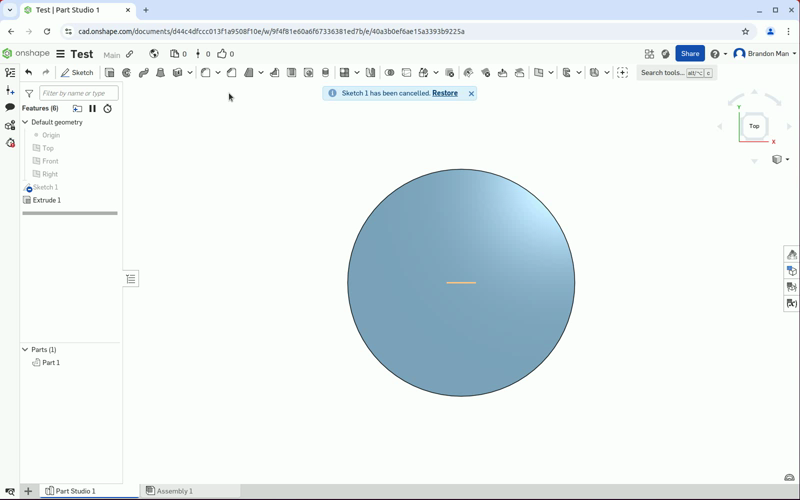
mouse_move(541, 75)
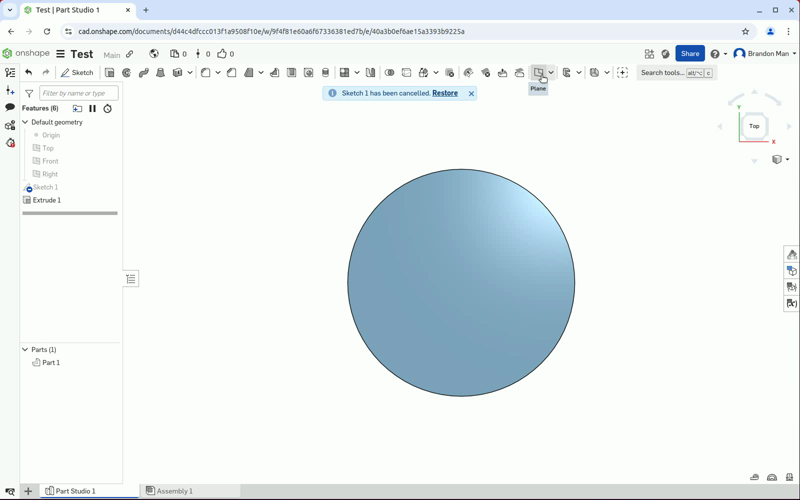
click(541, 75)
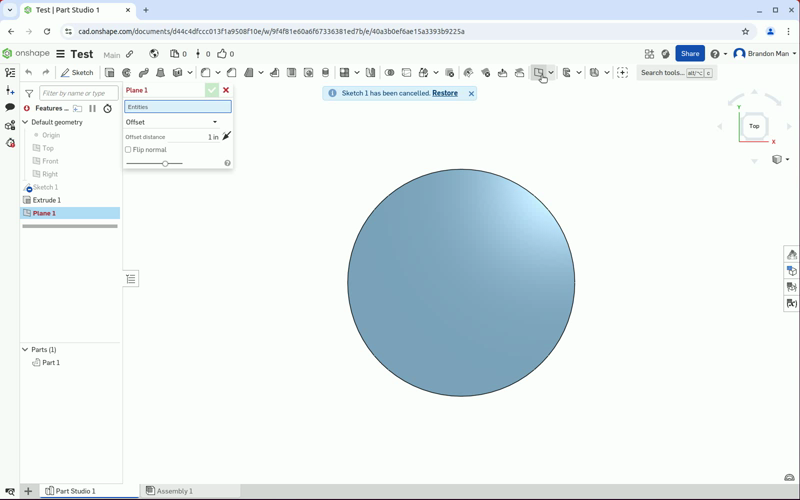
mouse_move(73, 150)
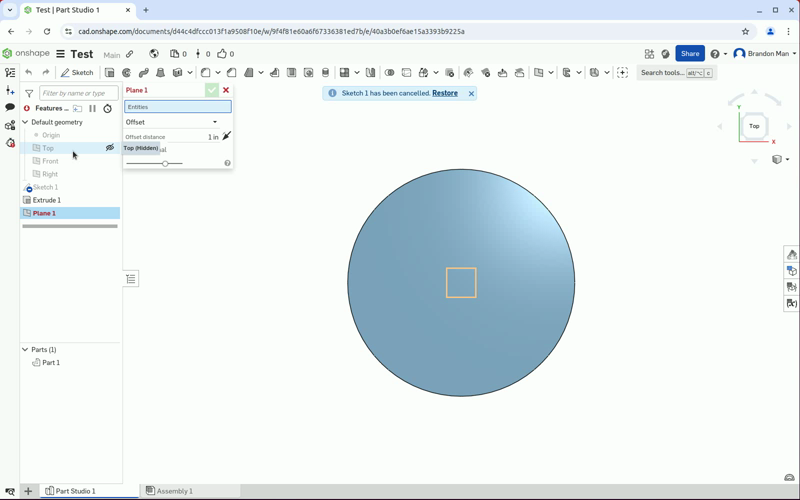
click(73, 150)
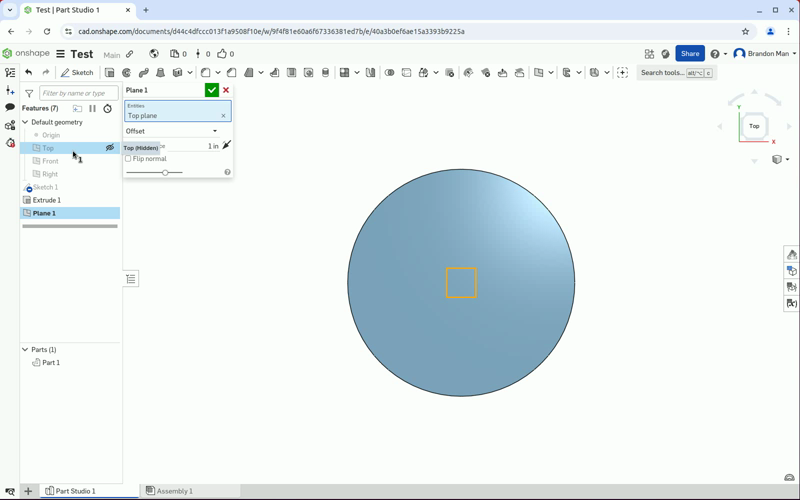
key(tab, 2)
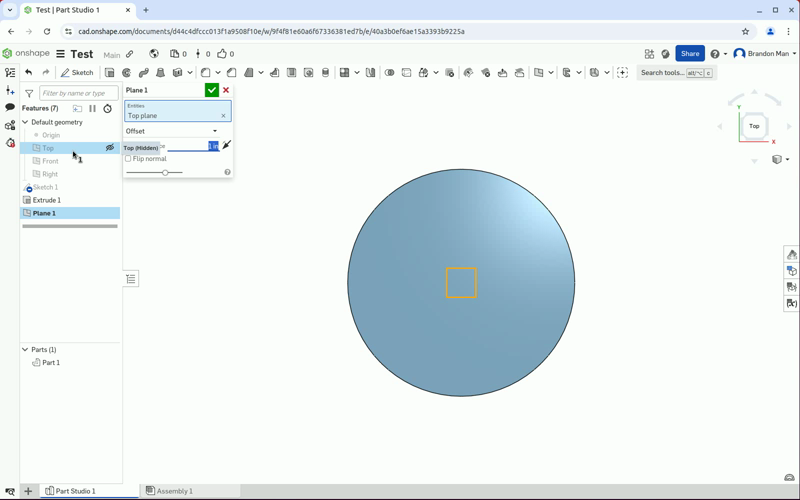
text(1.202)
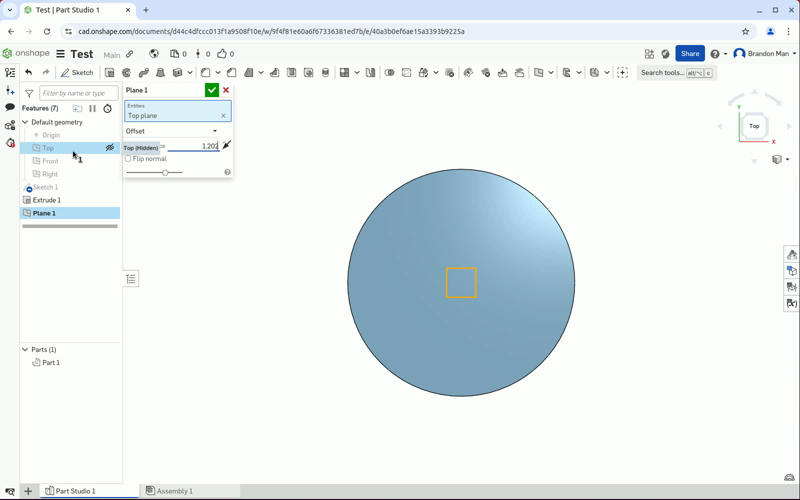
key(enter, 2)
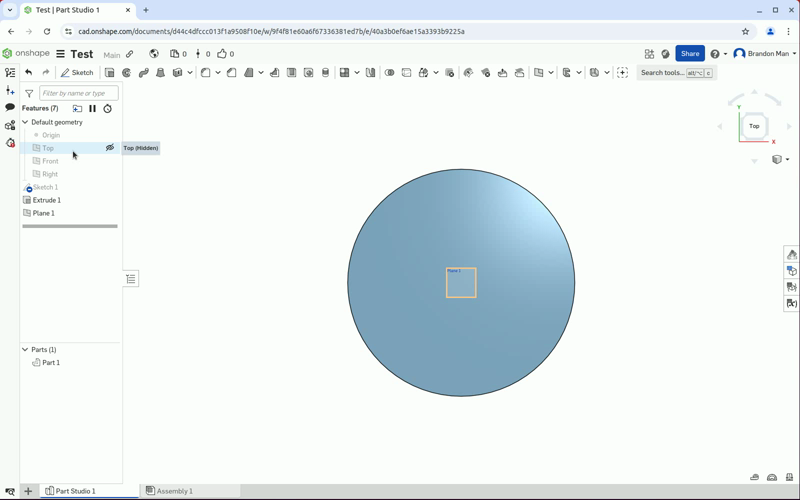
key(shift+s)
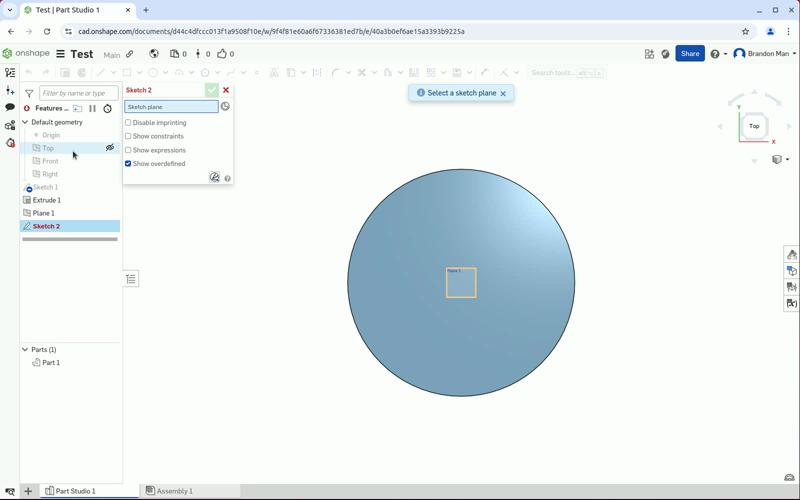
mouse_move(73, 215)
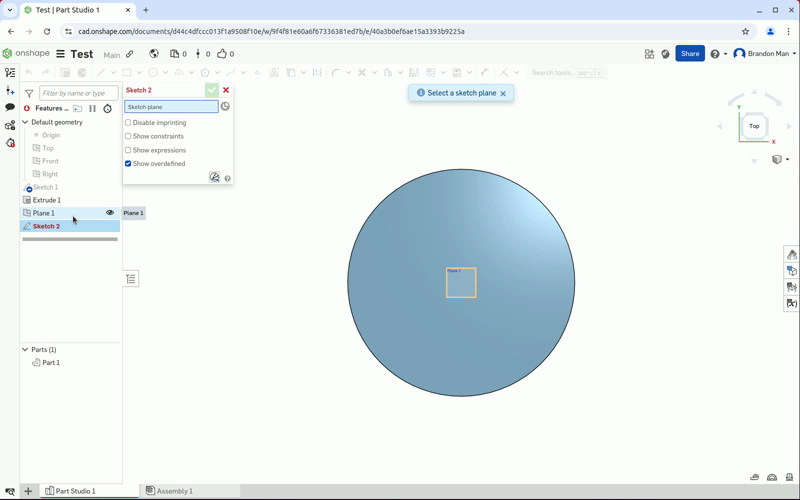
click(73, 215)
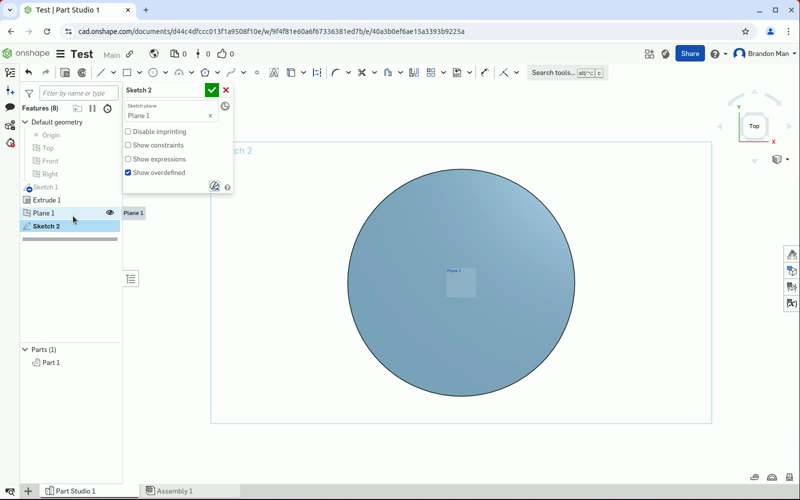
mouse_move(73, 352)
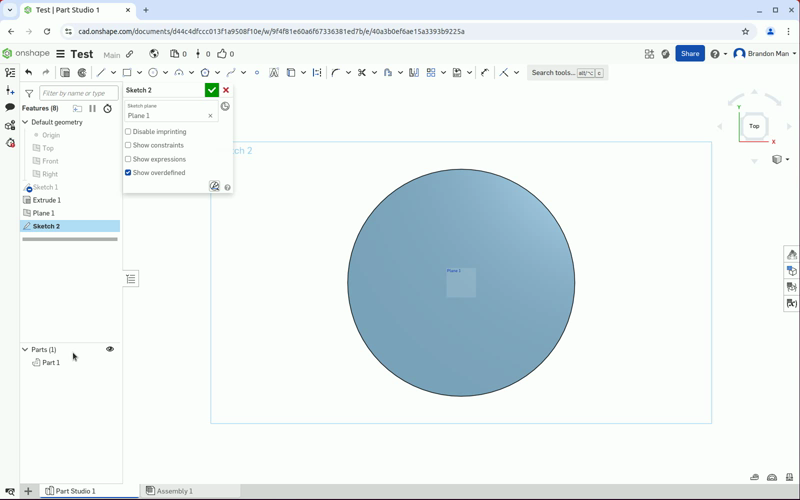
key(y)
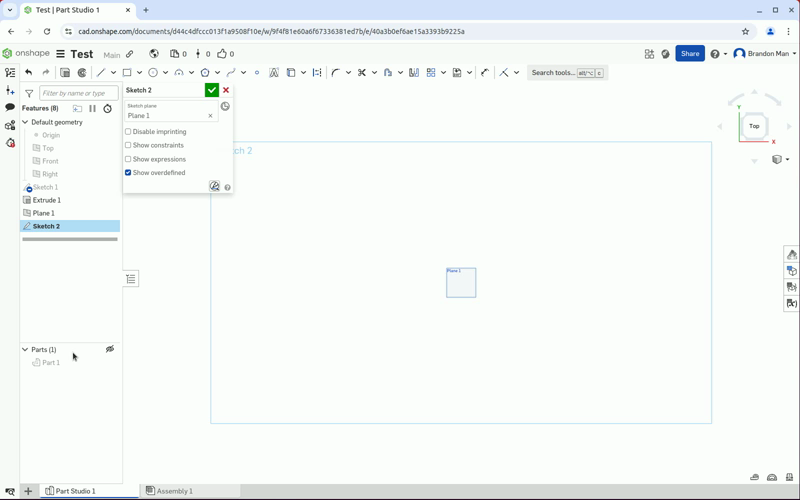
key(c)
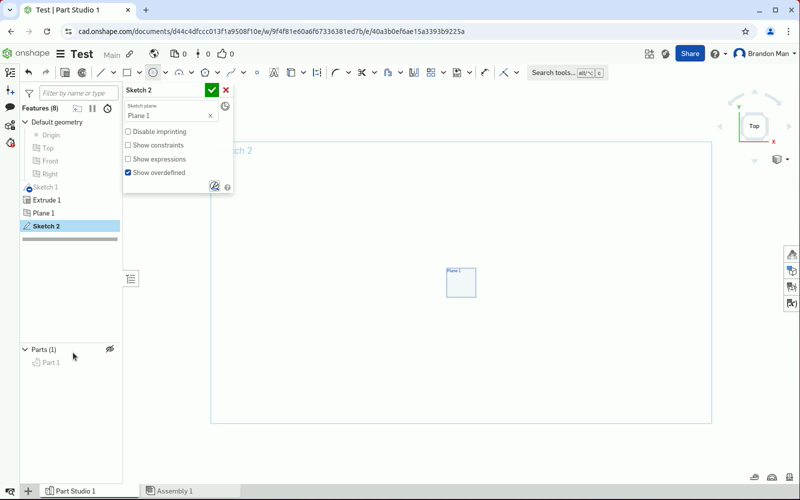
key_down(shift)
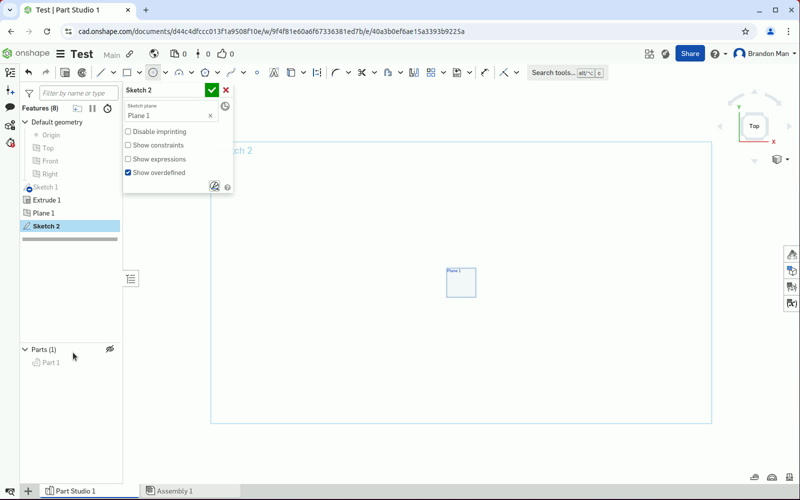
mouse_move(461, 282)
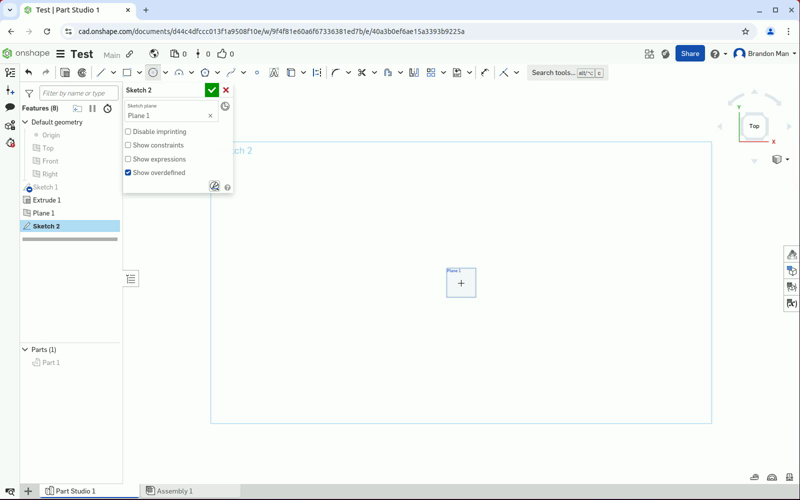
click(461, 282)
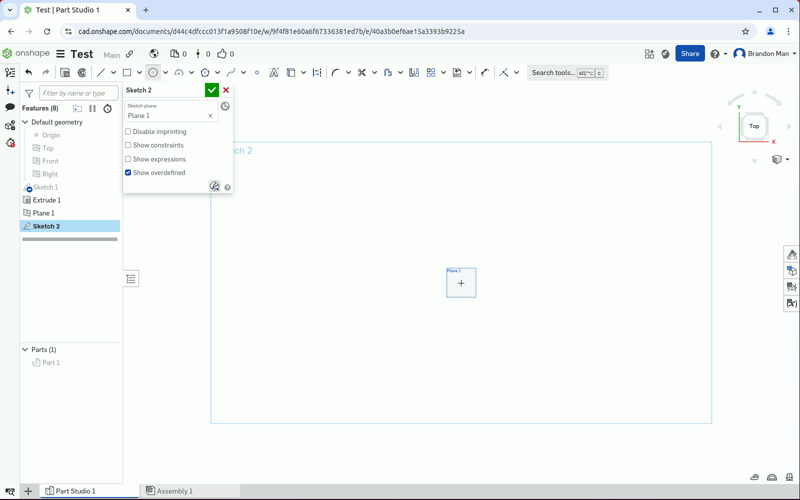
key_up(shift)
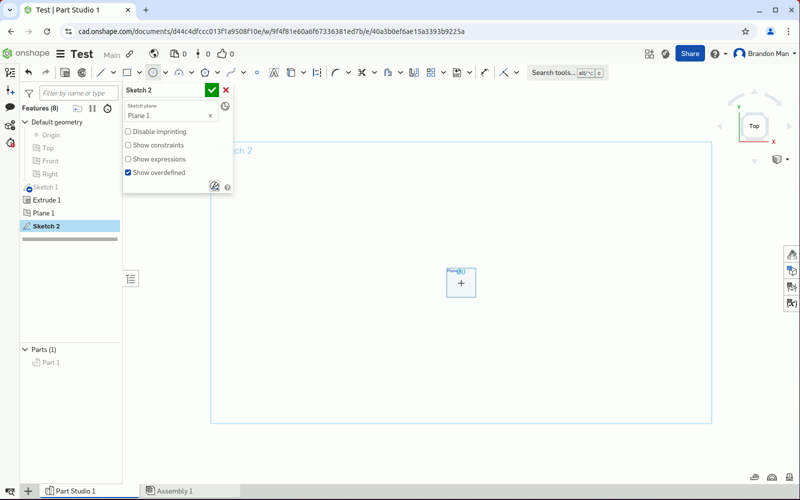
mouse_move(546, 282)
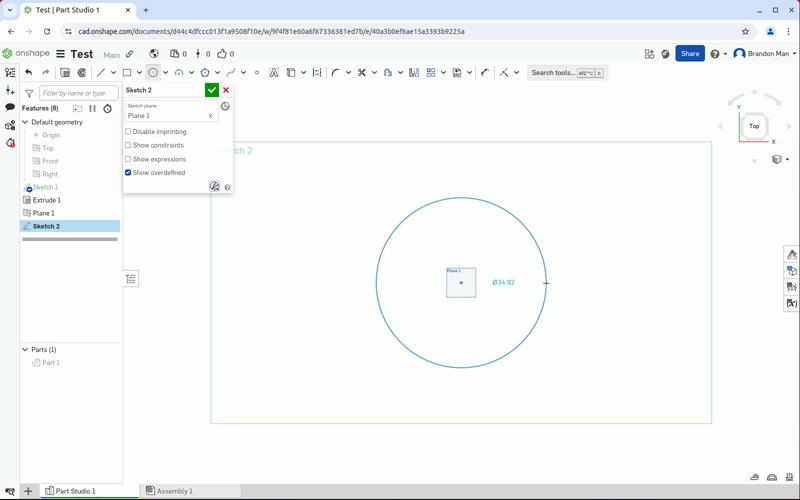
click(546, 282)
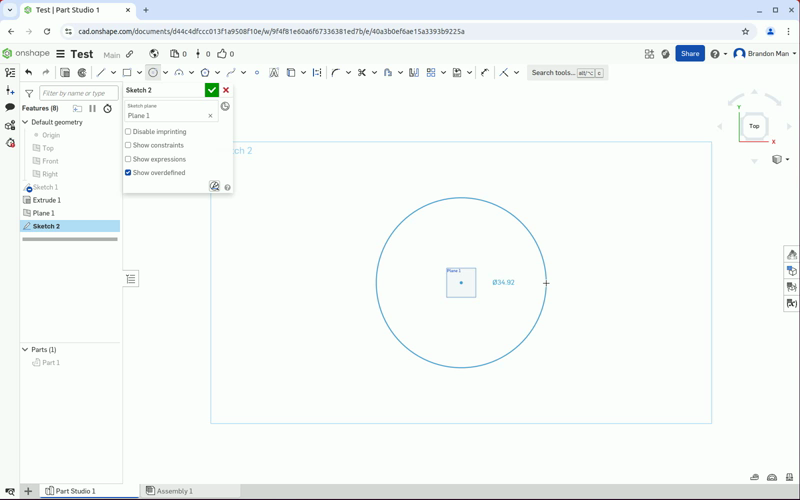
key(esc)
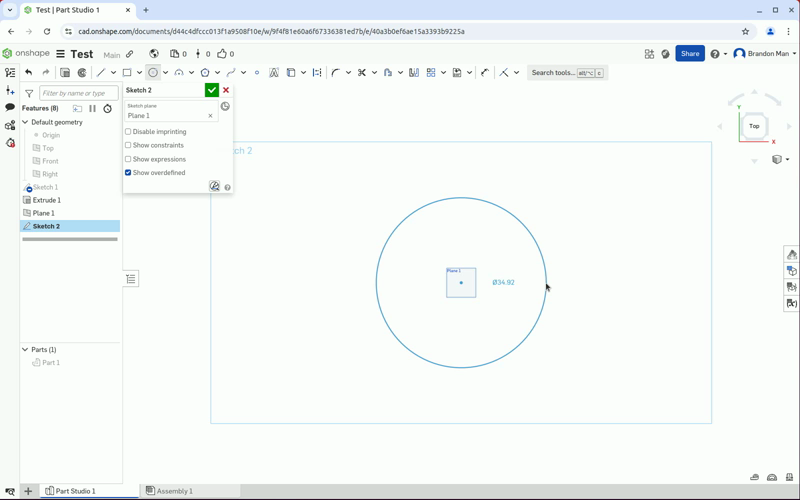
mouse_move(449, 262)
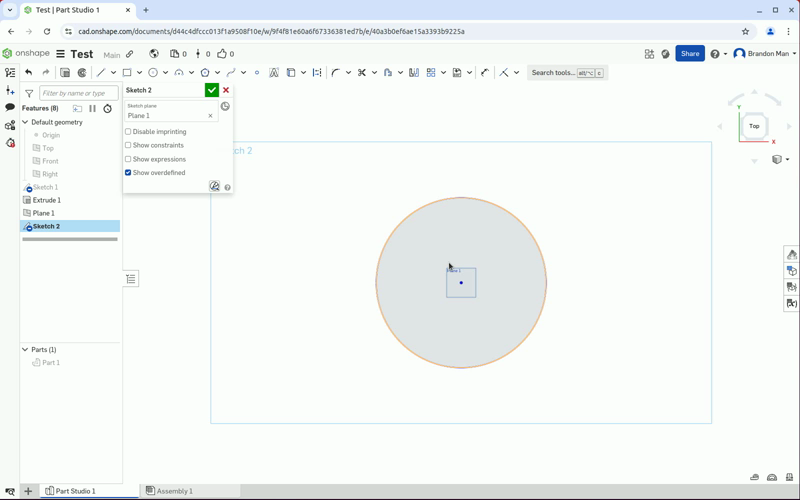
click(449, 262)
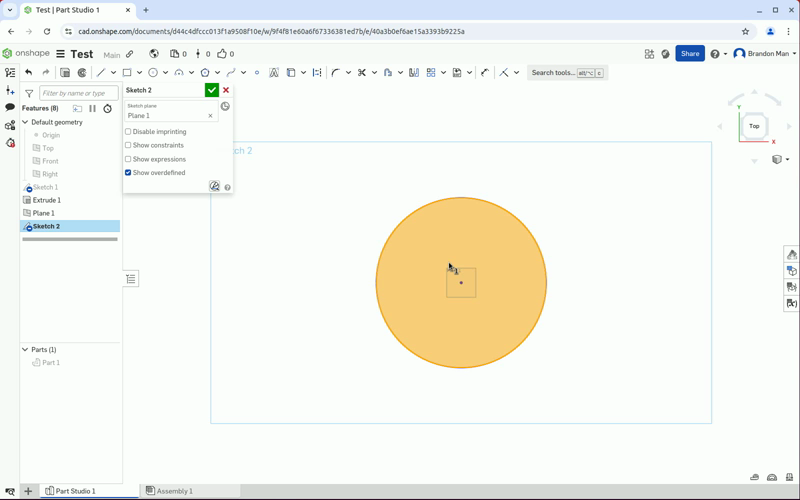
mouse_move(73, 352)
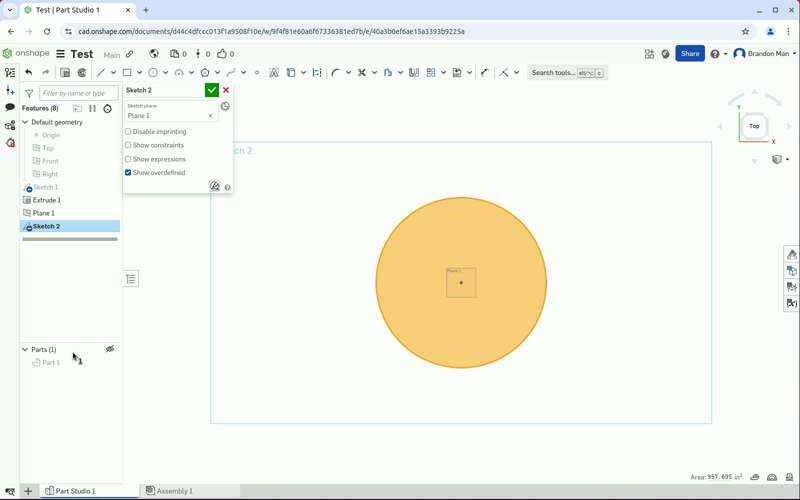
key(shift+y)
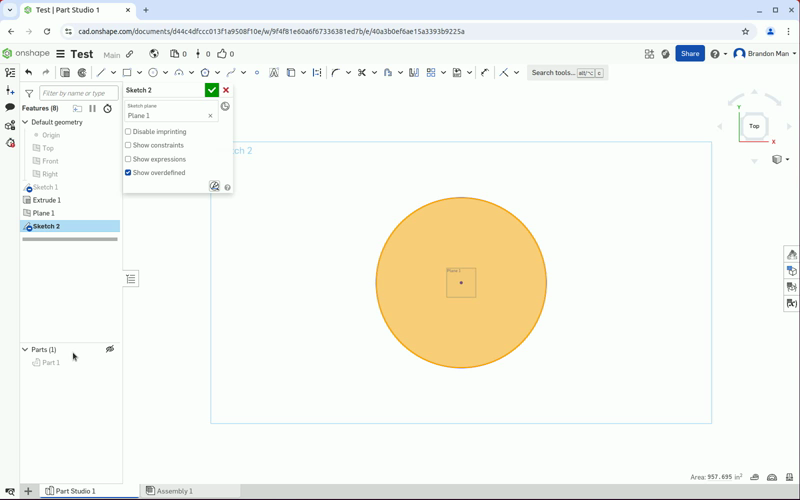
key(shift+e)
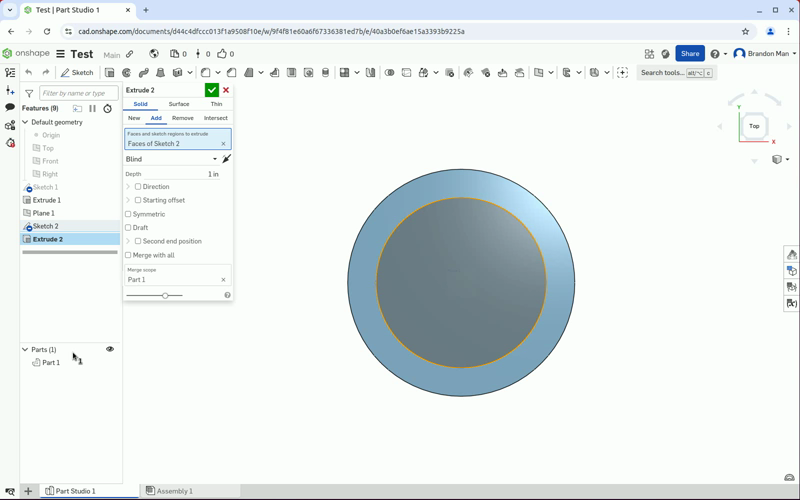
mouse_move(143, 106)
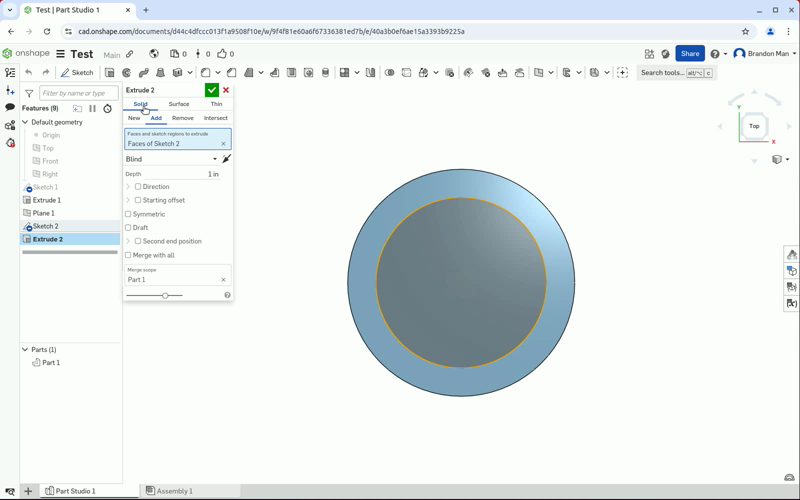
click(143, 106)
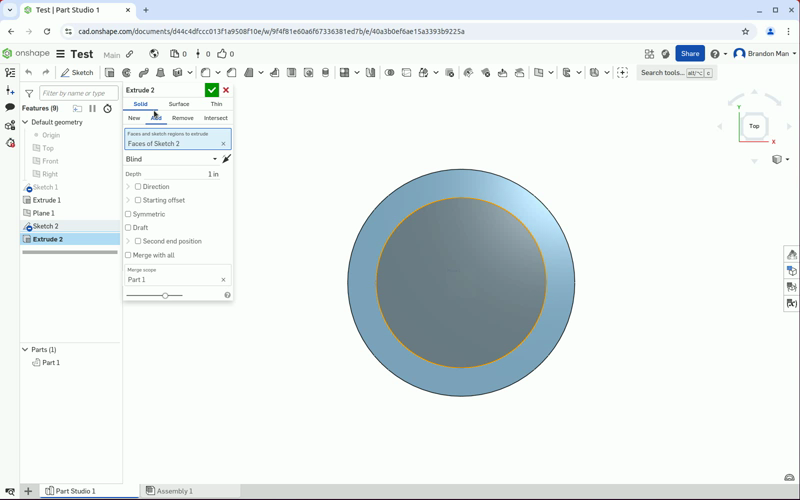
mouse_move(186, 120)
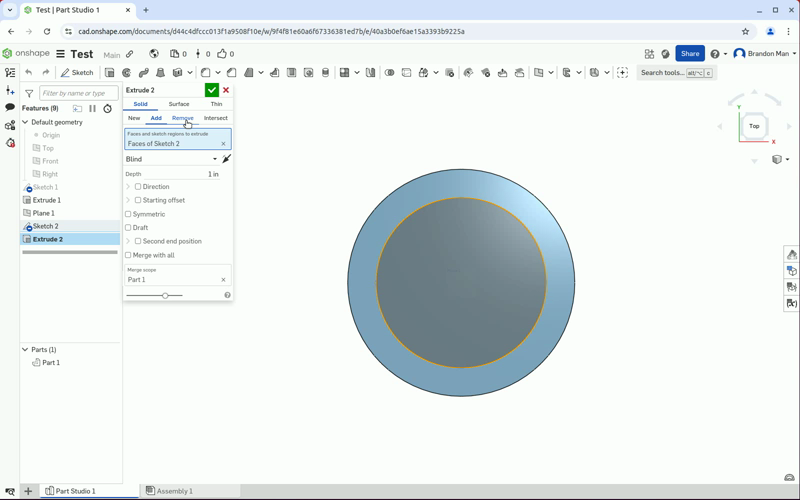
click(186, 120)
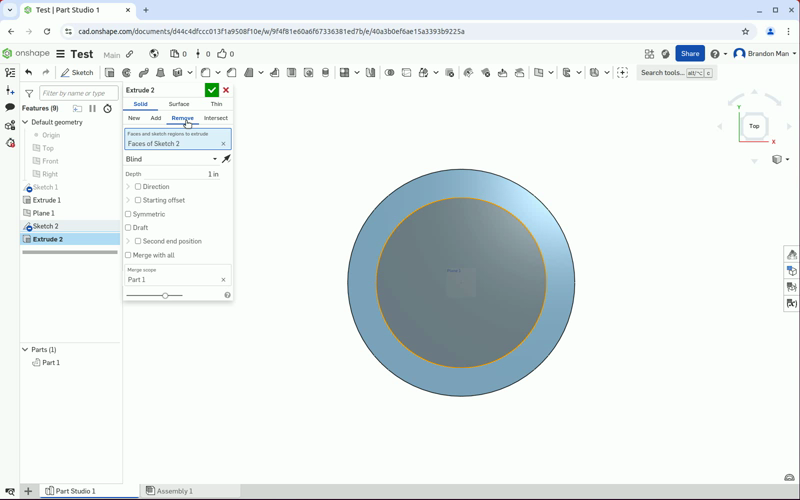
key(tab, 4)
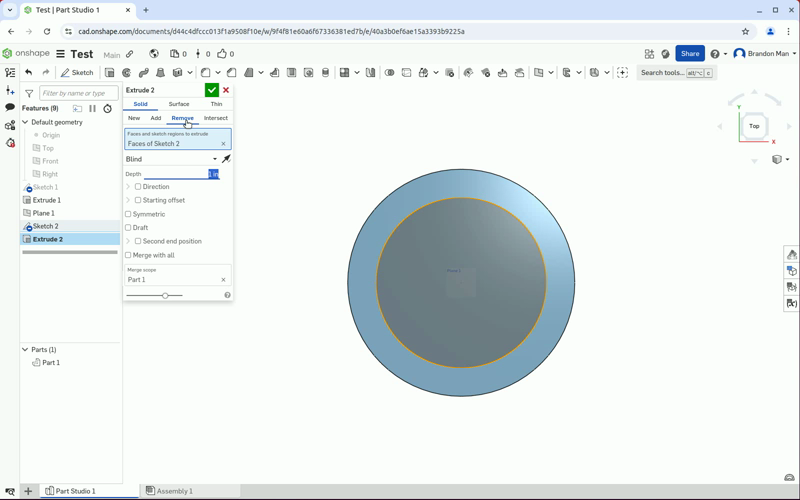
text(1.204)
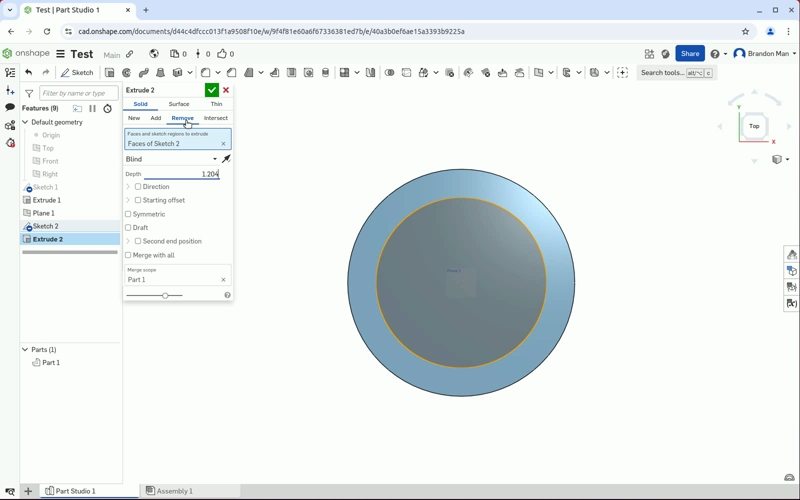
key(tab, 6)
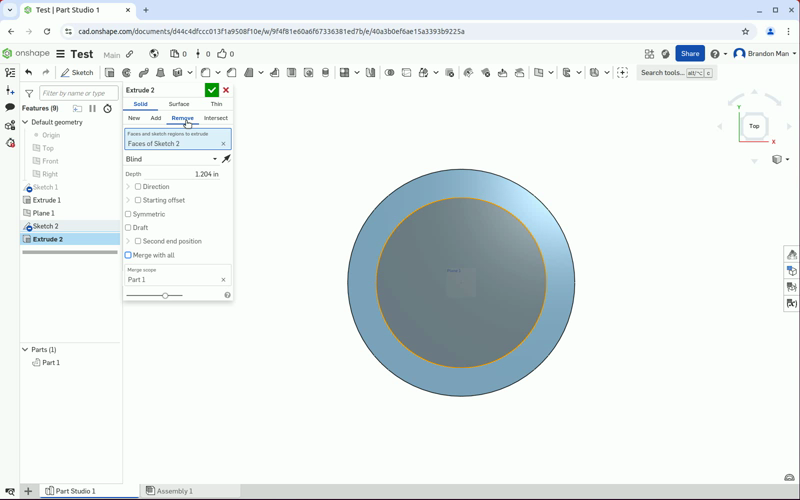
key(space)
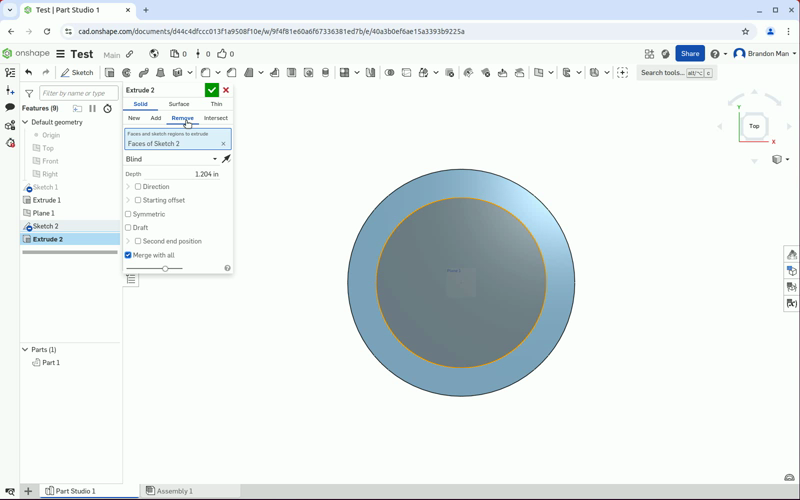
key(enter)
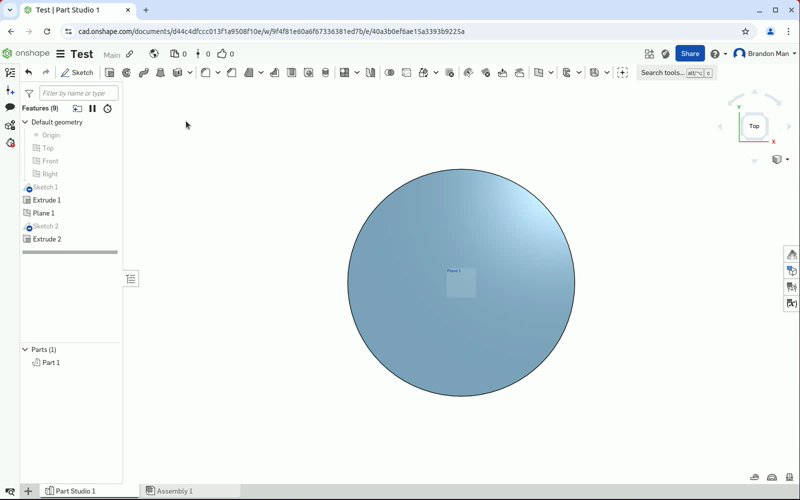
key(shift+h)
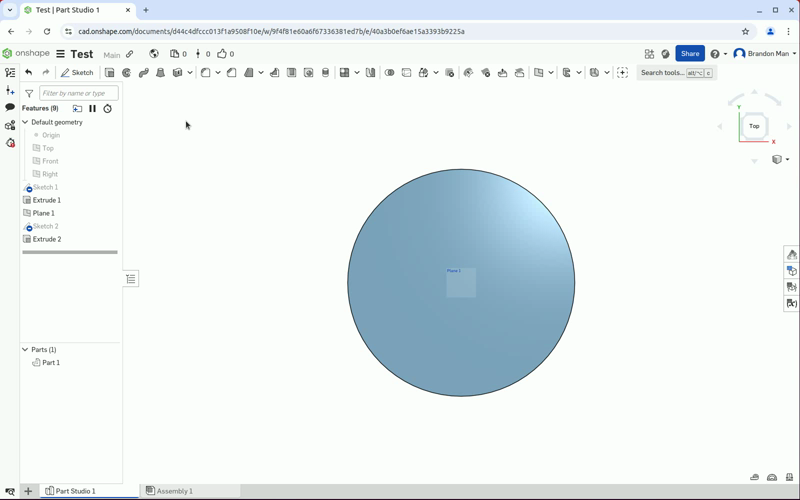
key(shift+h)
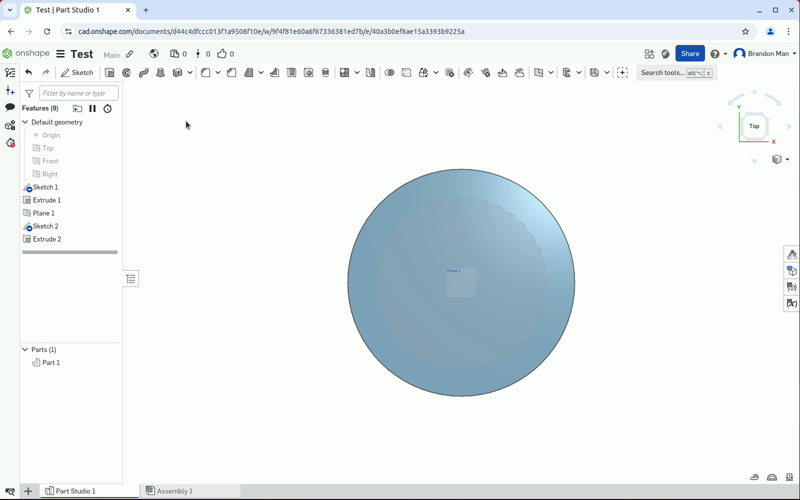
key(shift+7)
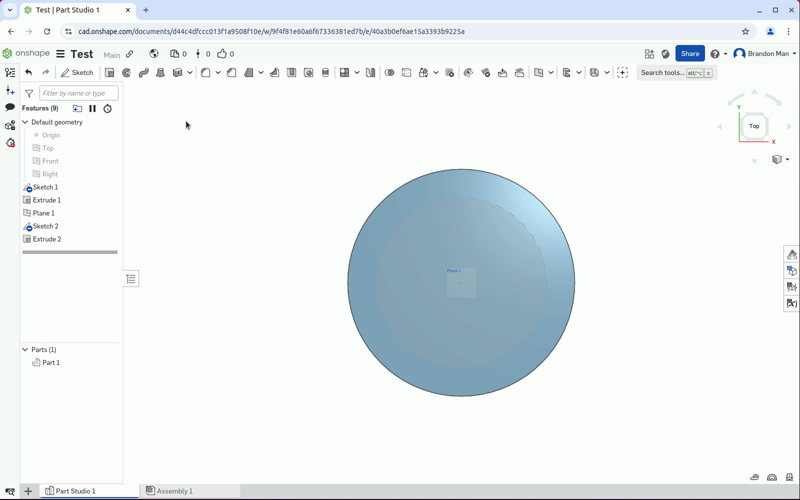
key(up, 3)
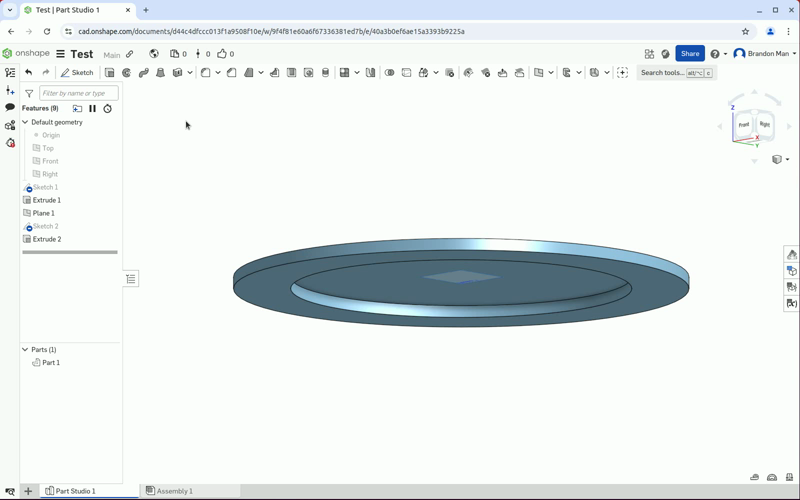
key(left, 3)
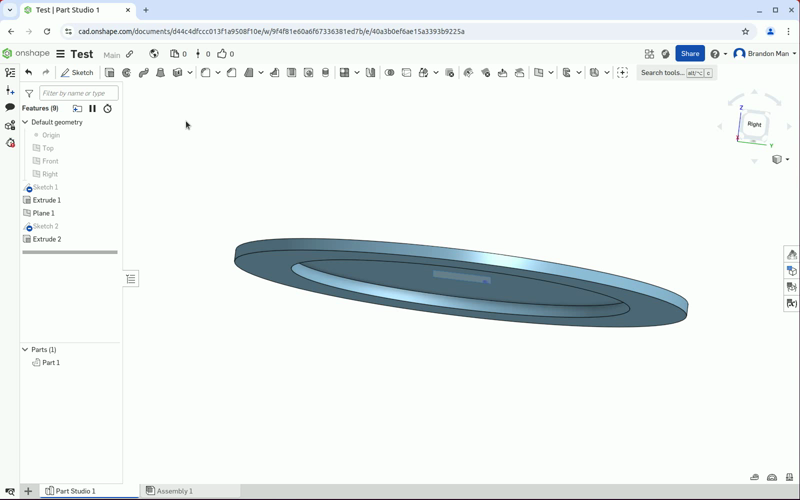
key(right, 3)
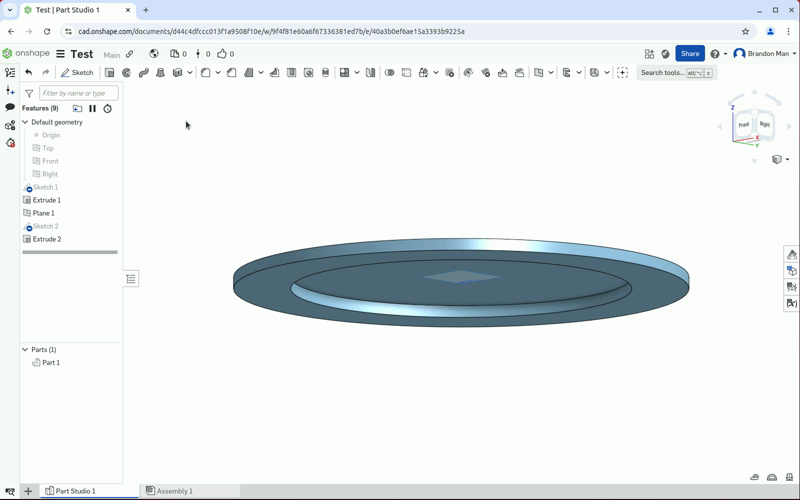
key(down, 3)
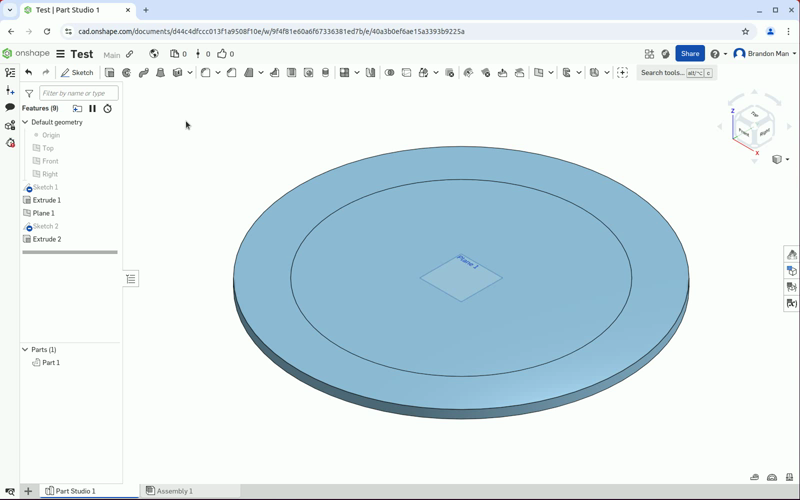
mouse_move(73, 189)
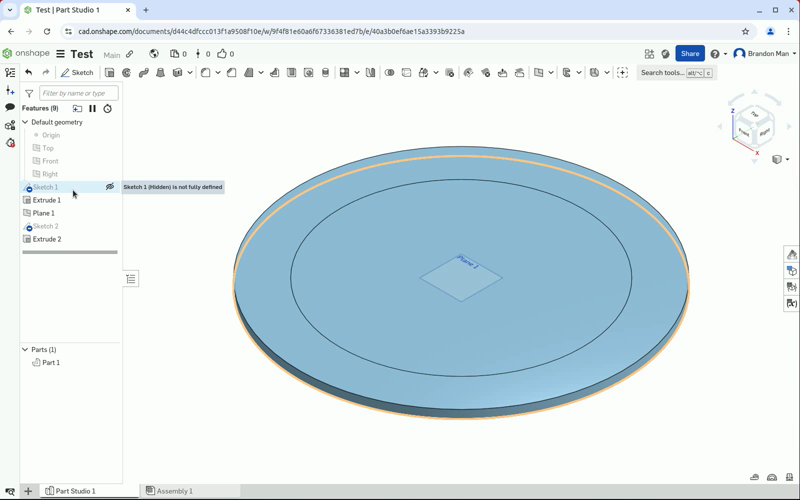
click(73, 189)